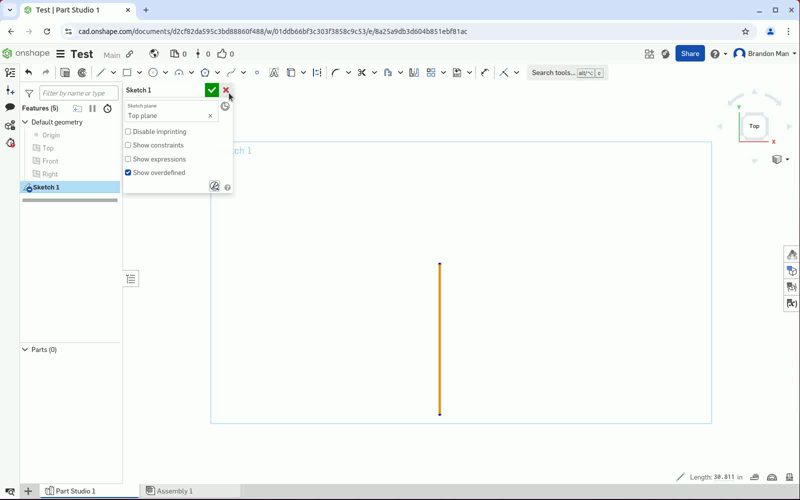
key(shift+h)
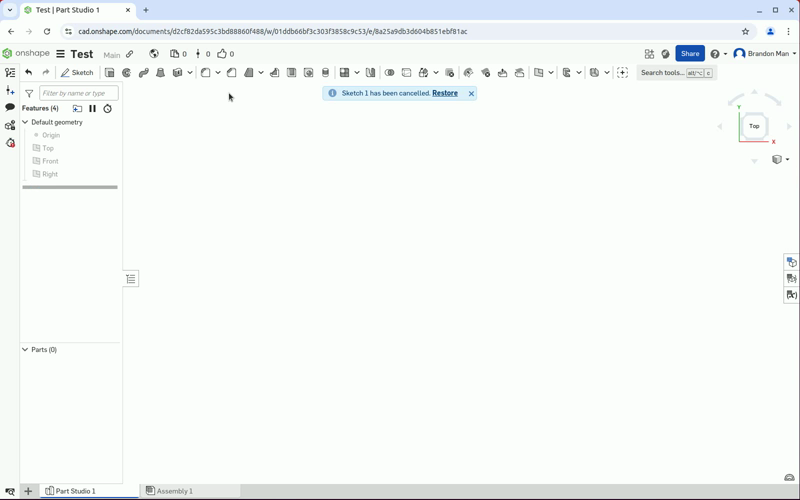
mouse_move(73, 352)
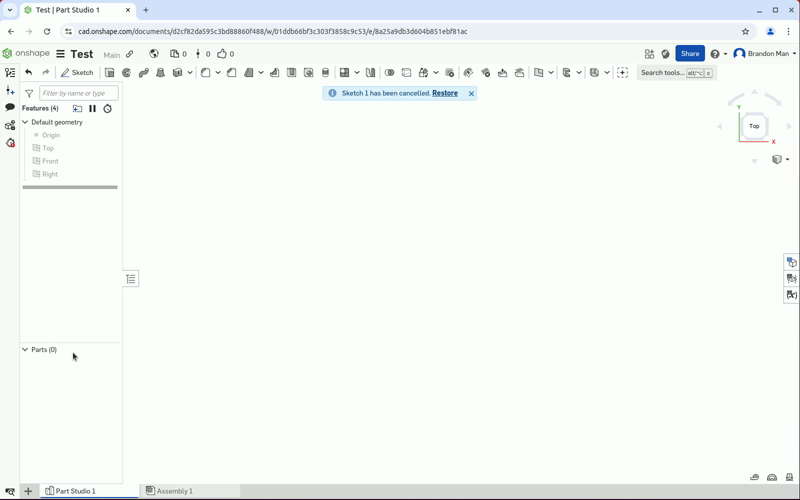
key(y)
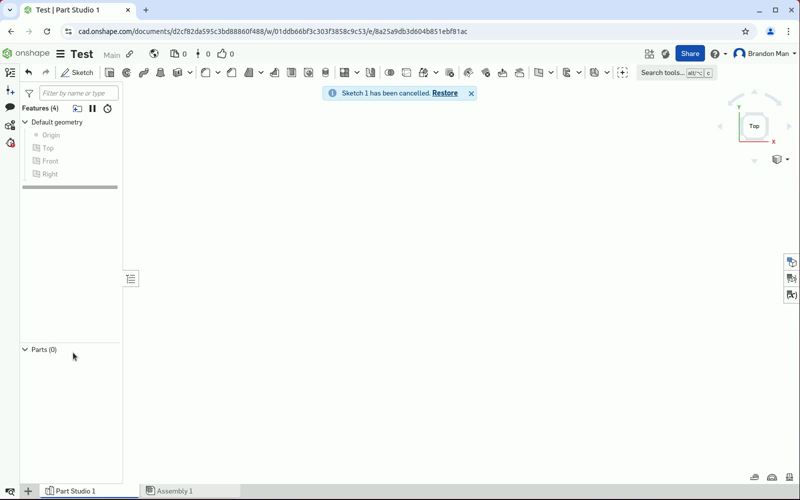
key(shift+p)
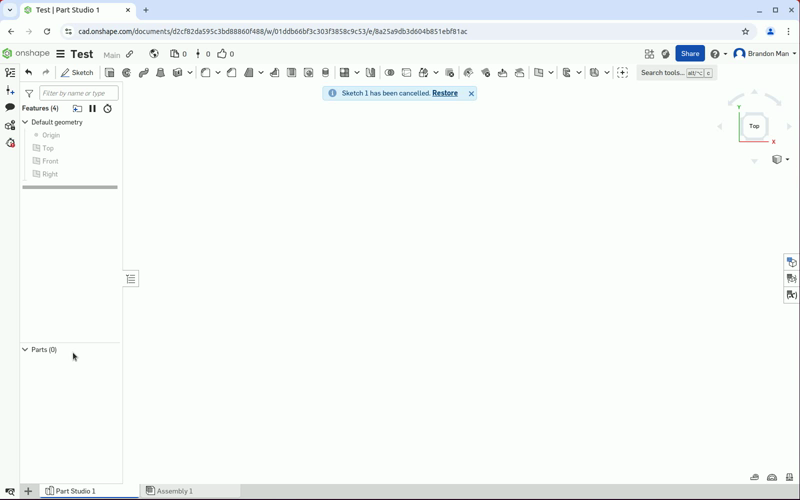
key(space)
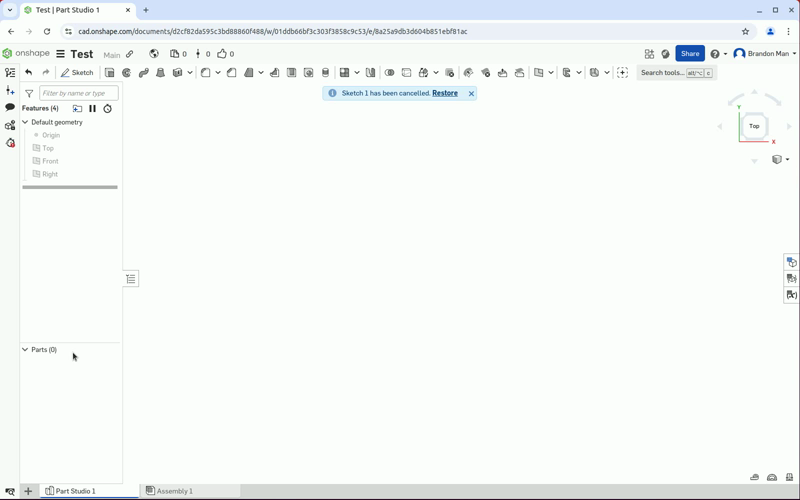
key_down(shift)
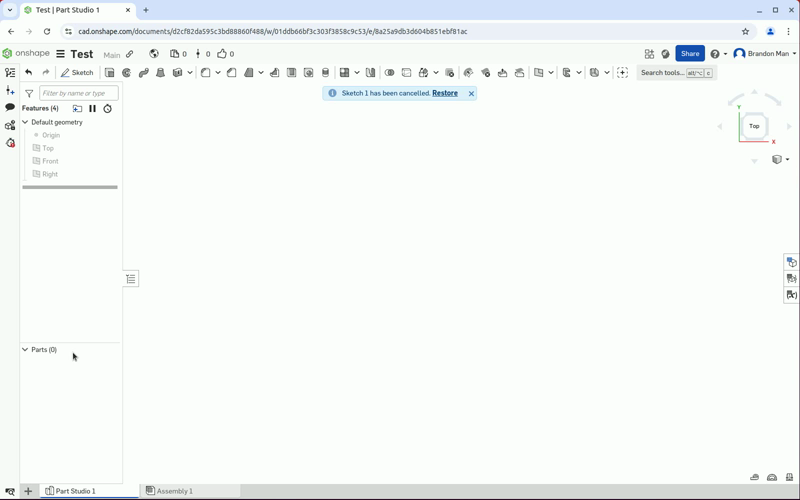
key(up)
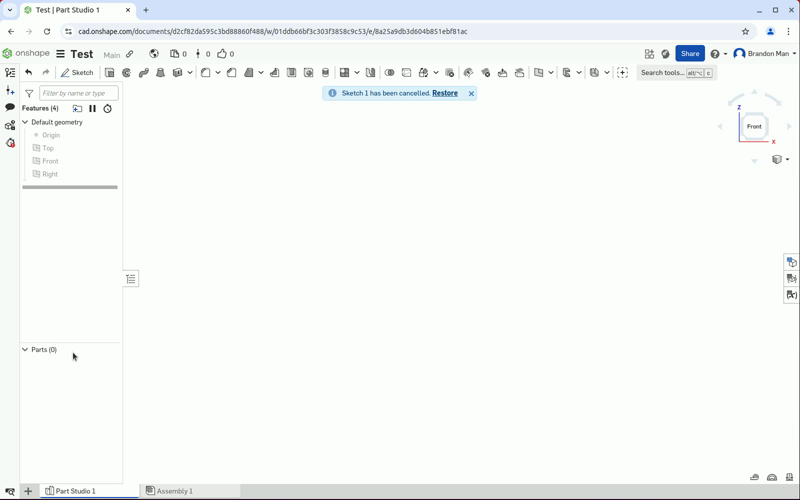
key_up(shift)
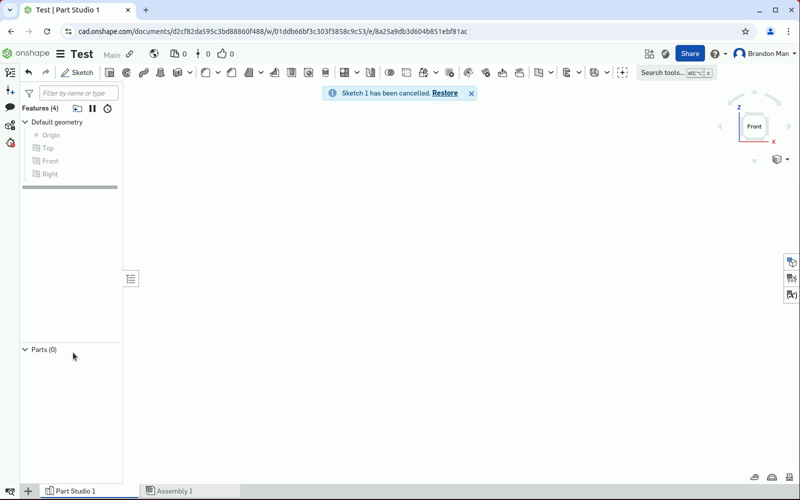
mouse_move(73, 352)
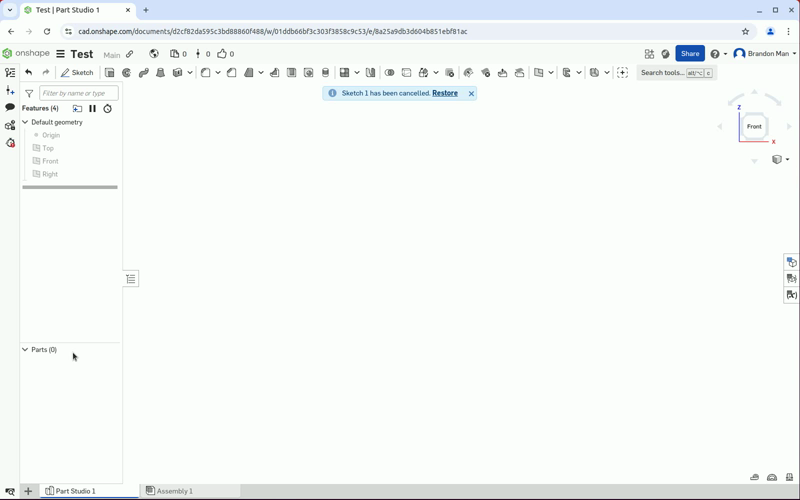
key(shift+y)
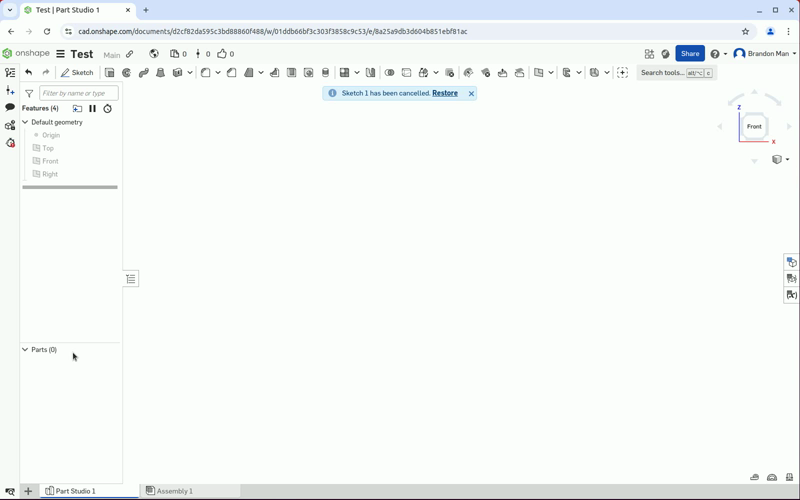
key(shift+s)
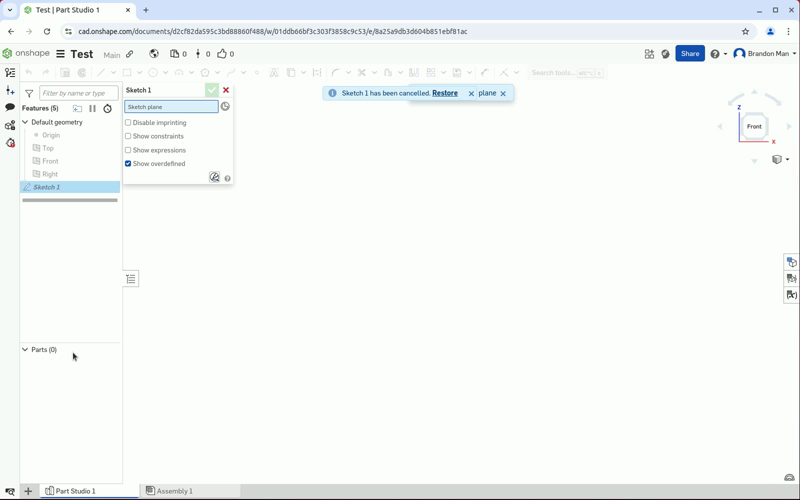
mouse_move(73, 163)
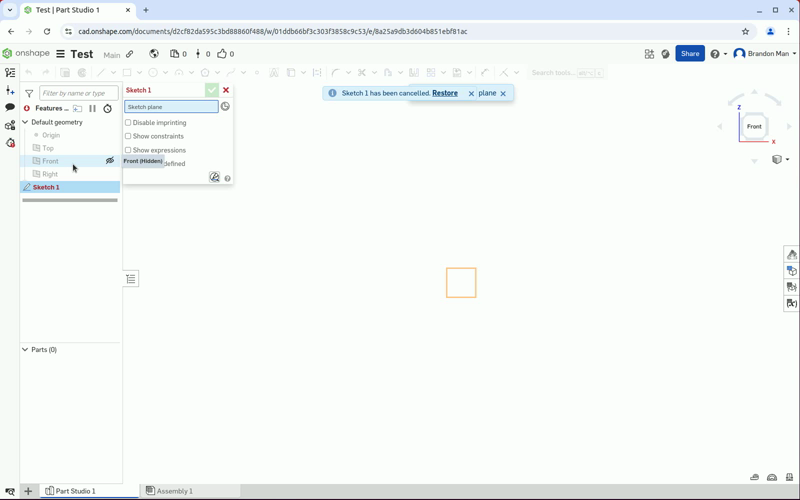
click(73, 163)
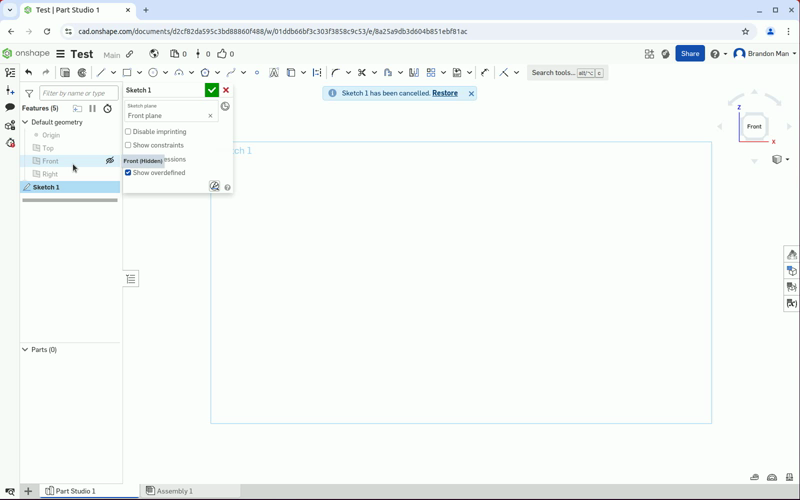
mouse_move(73, 352)
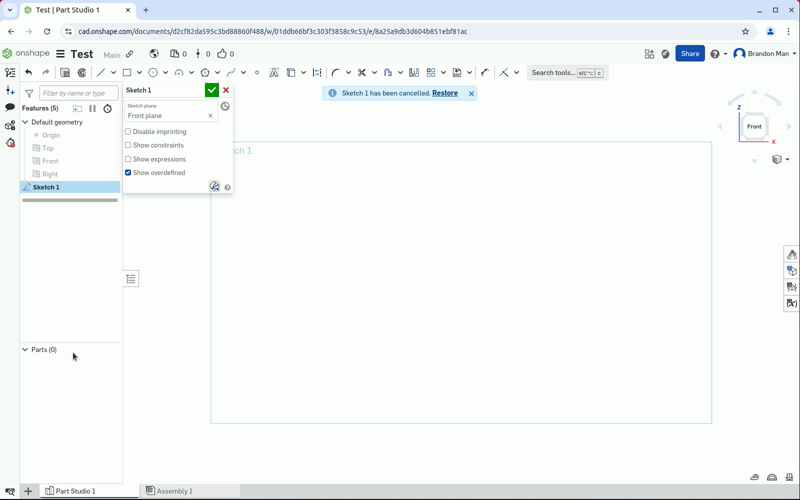
key(y)
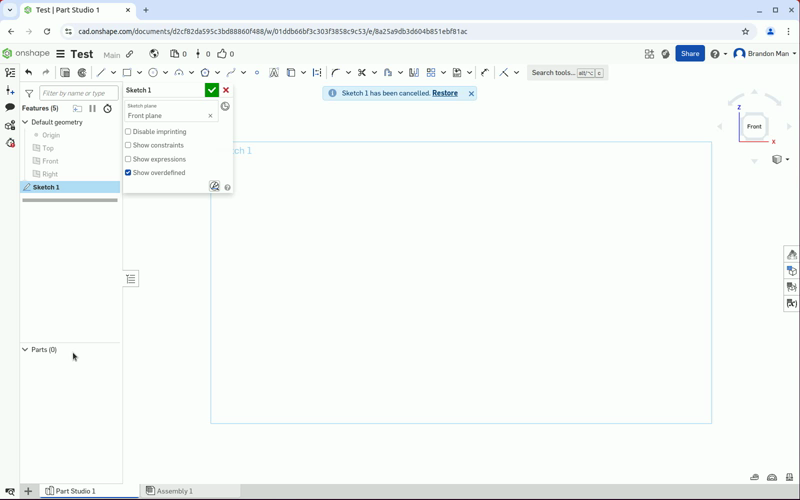
key(c)
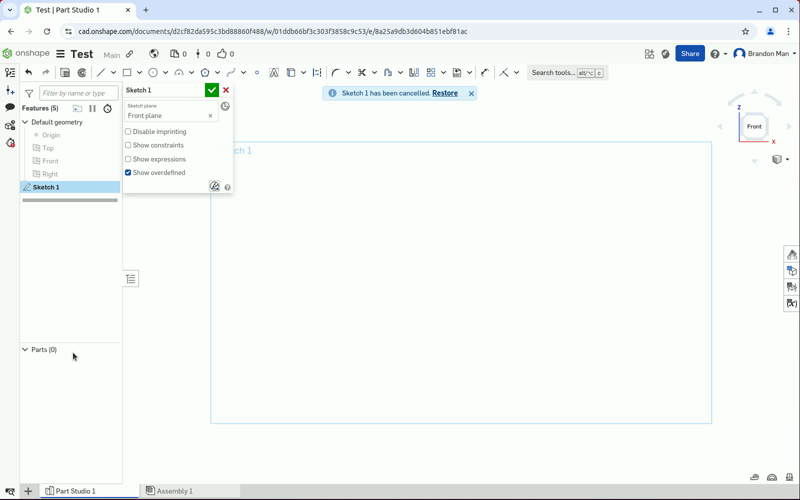
key_down(shift)
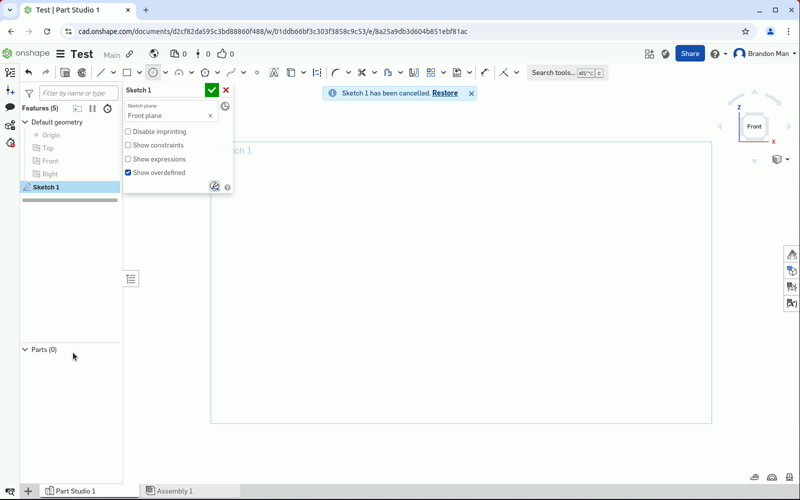
mouse_move(536, 281)
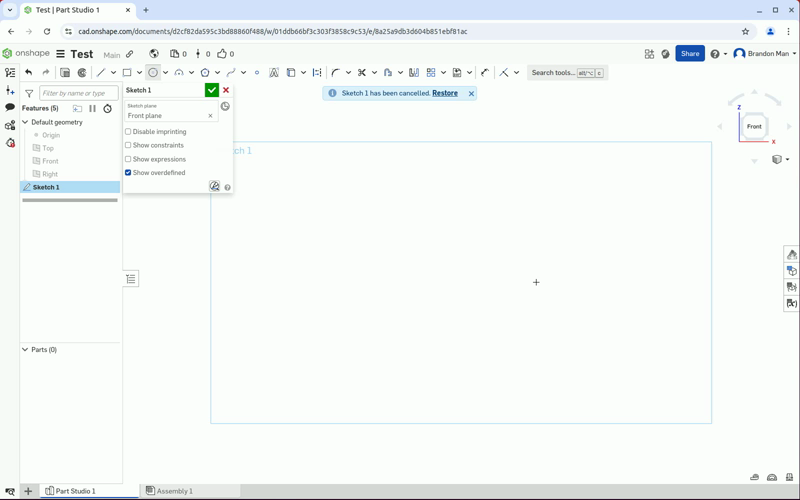
click(536, 281)
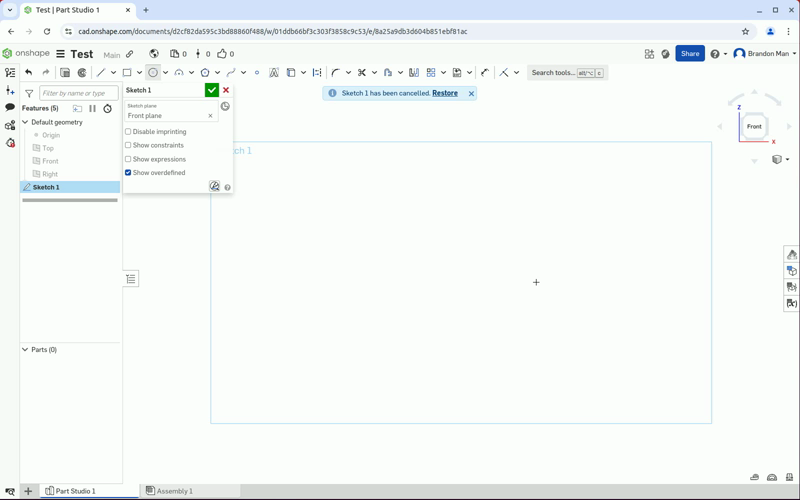
key_up(shift)
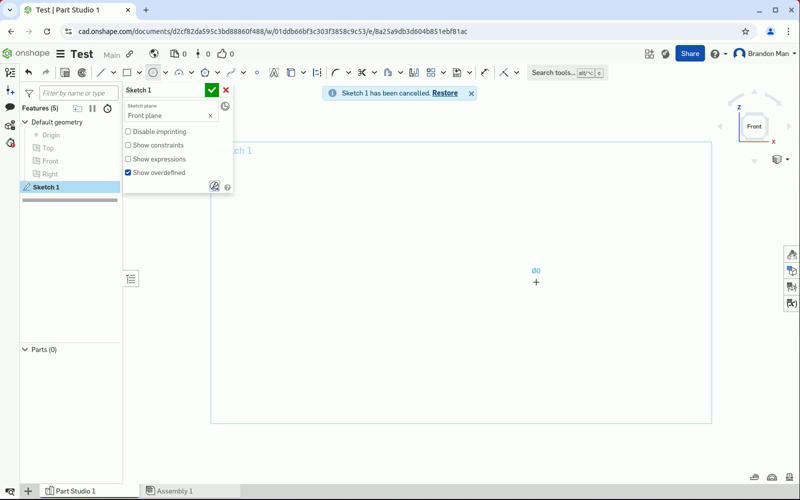
mouse_move(574, 281)
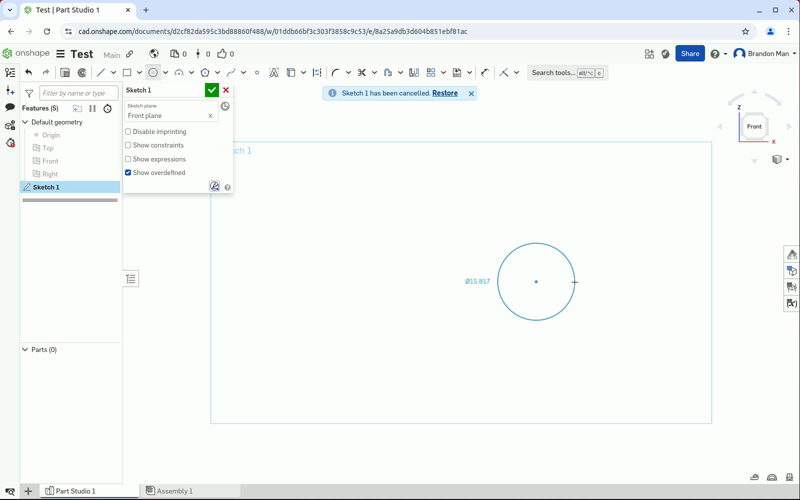
click(574, 281)
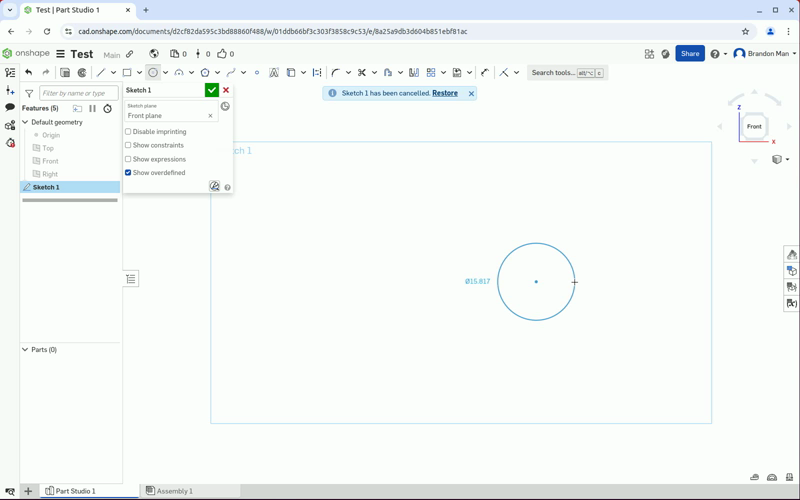
key(esc)
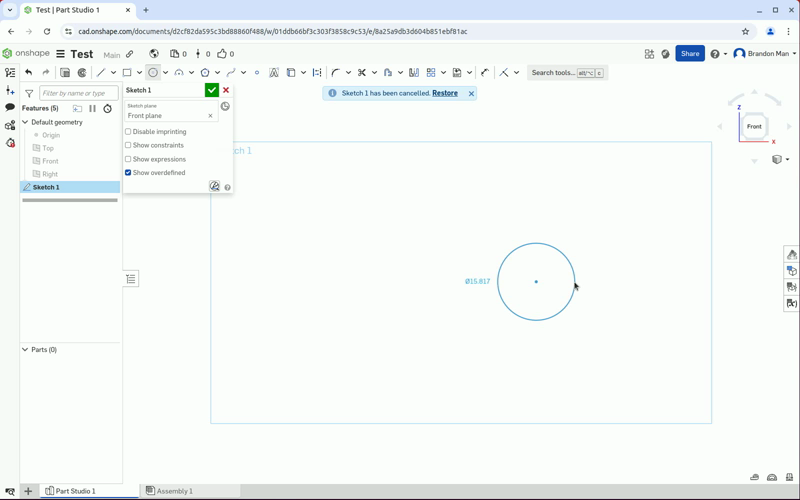
mouse_move(545, 289)
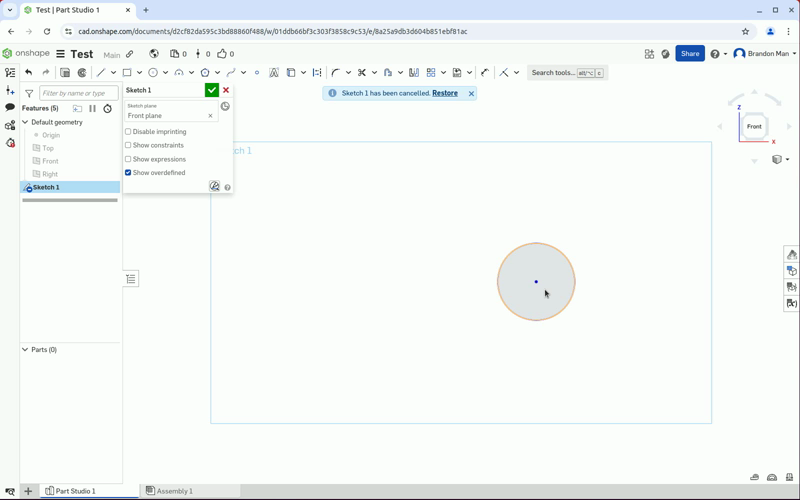
click(545, 289)
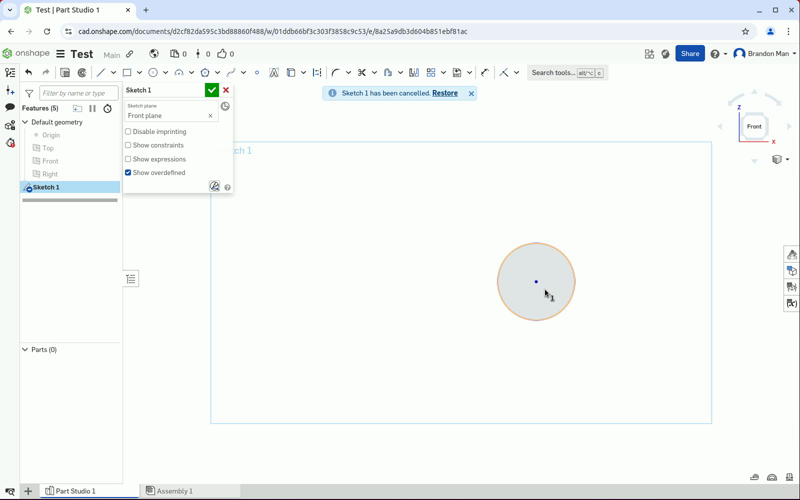
mouse_move(73, 352)
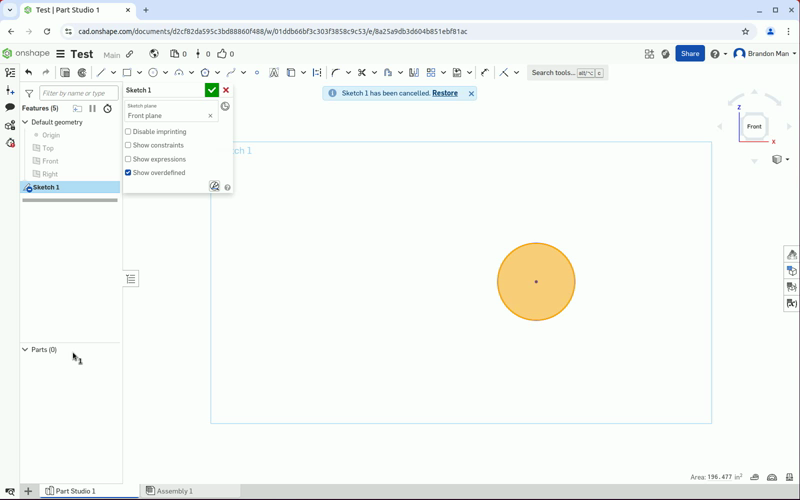
key(shift+y)
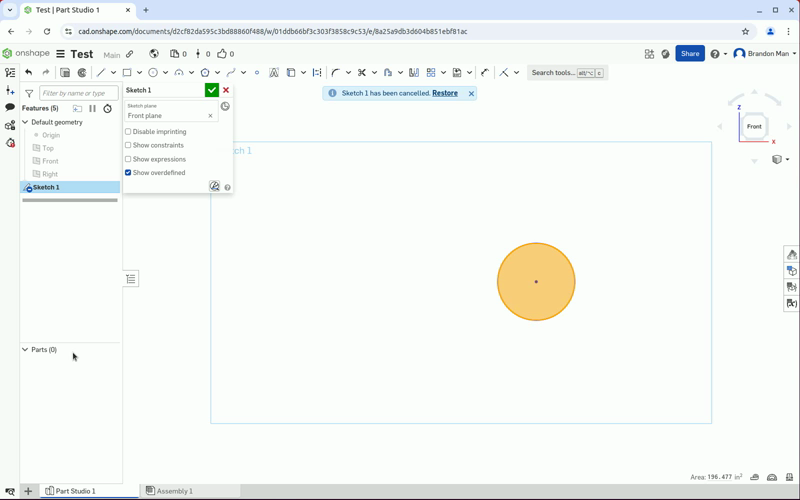
key(shift+e)
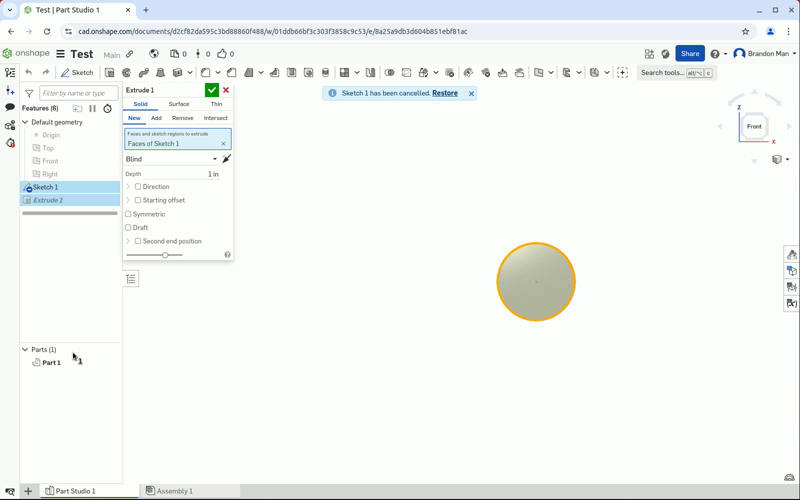
mouse_move(143, 106)
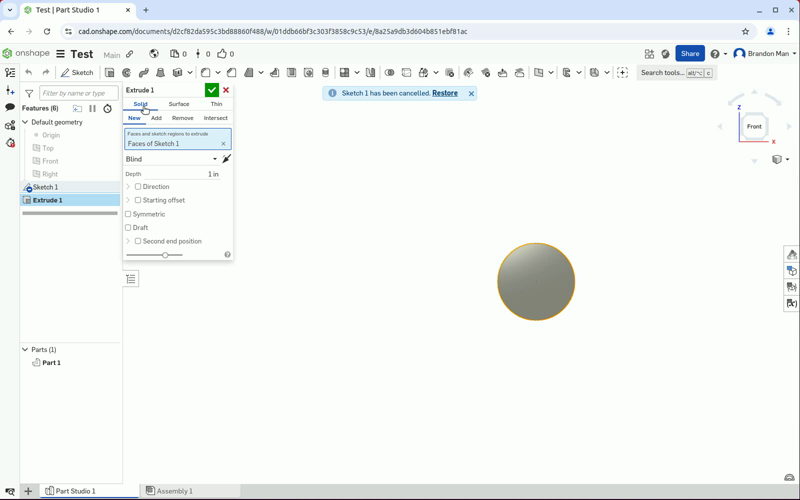
click(143, 106)
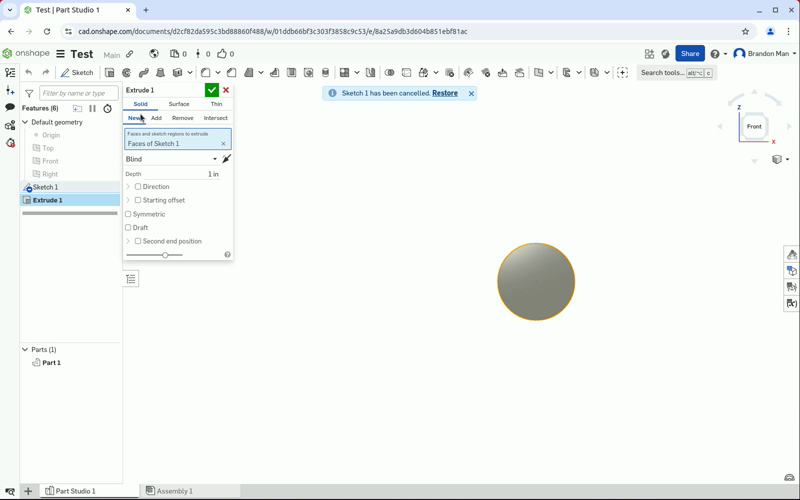
mouse_move(137, 120)
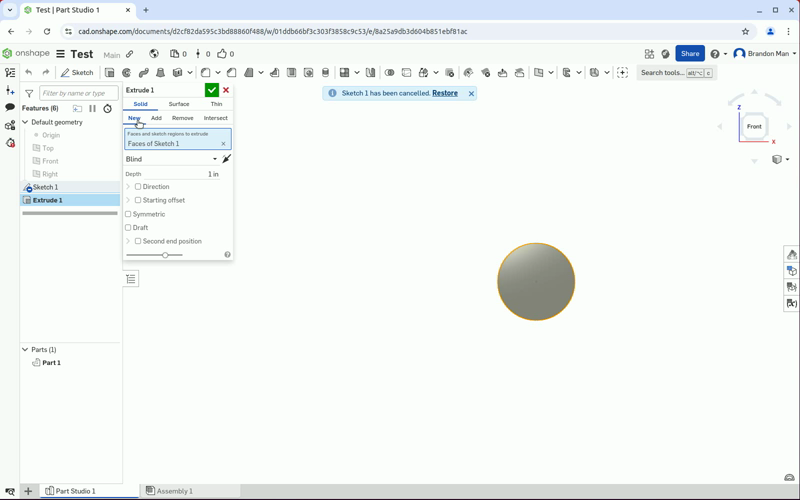
click(137, 120)
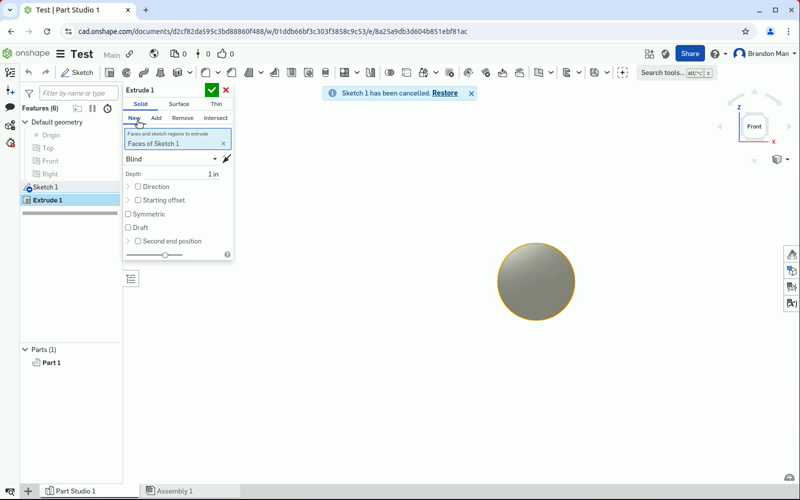
key(tab, 4)
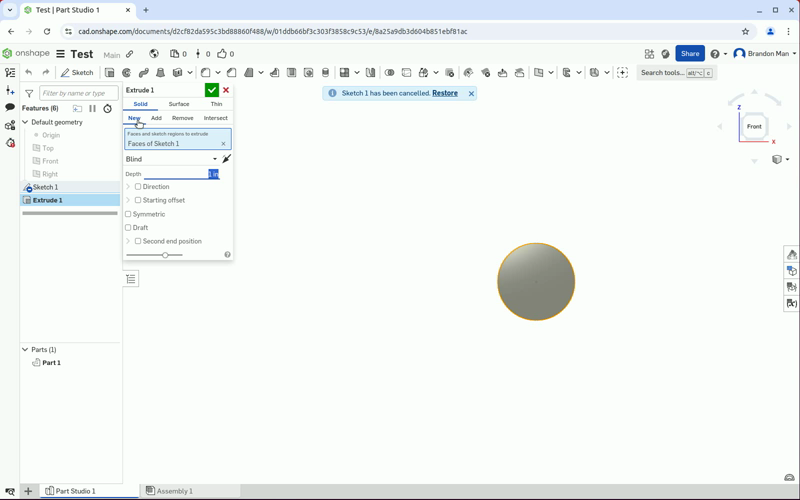
text(3.851)
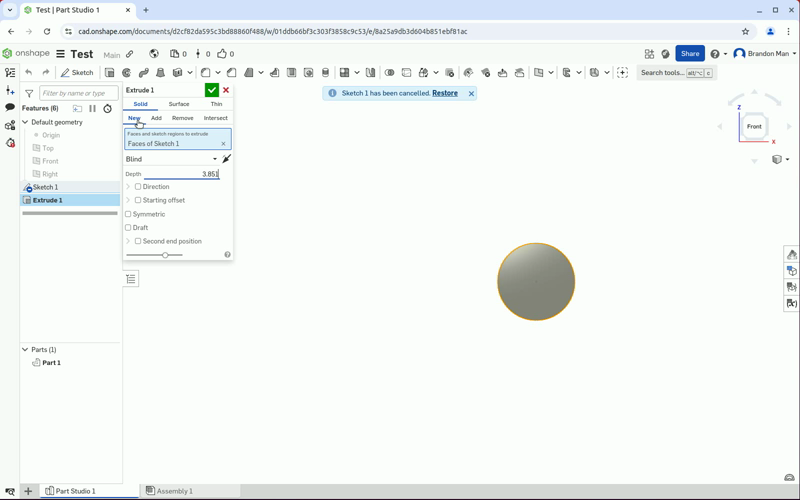
key(enter)
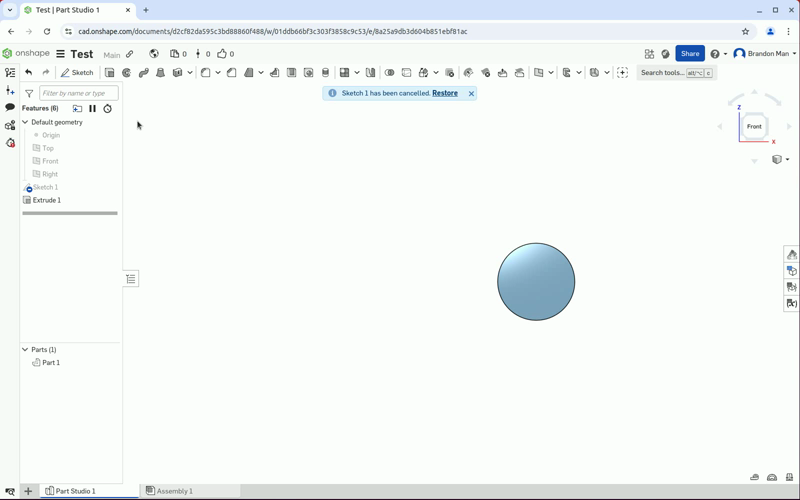
key(shift+h)
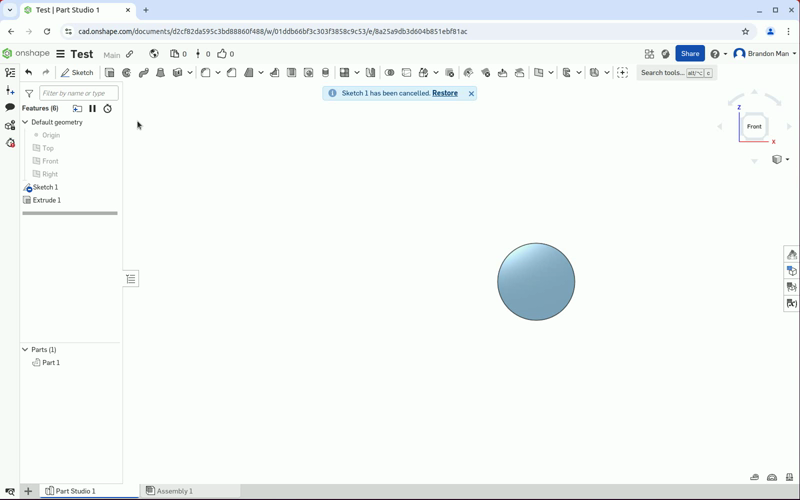
key(shift+h)
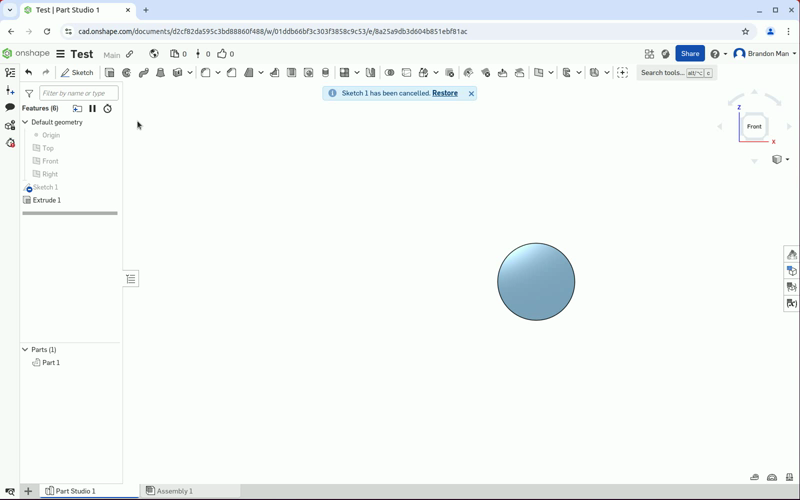
mouse_move(73, 189)
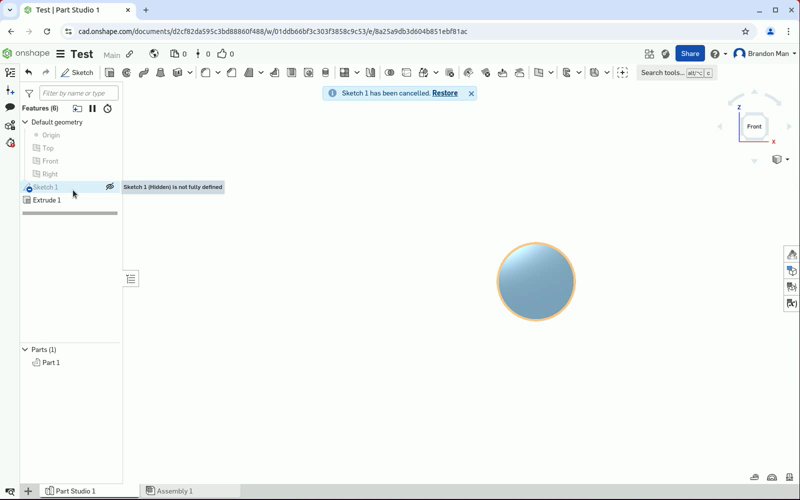
click(73, 189)
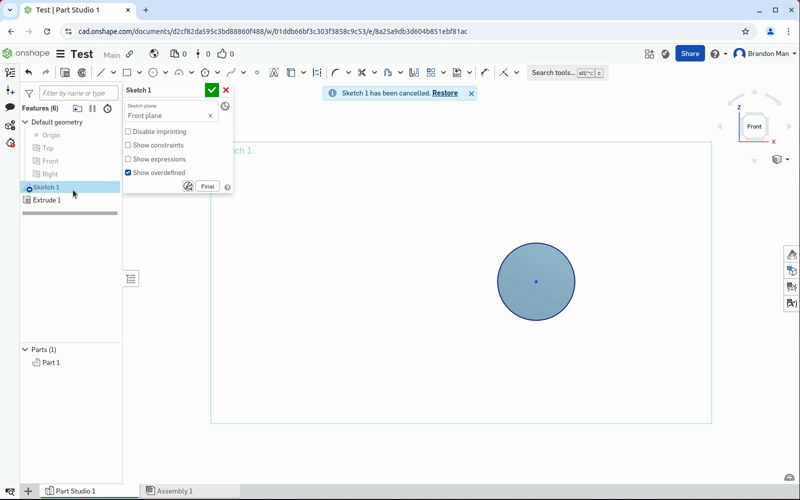
mouse_move(229, 92)
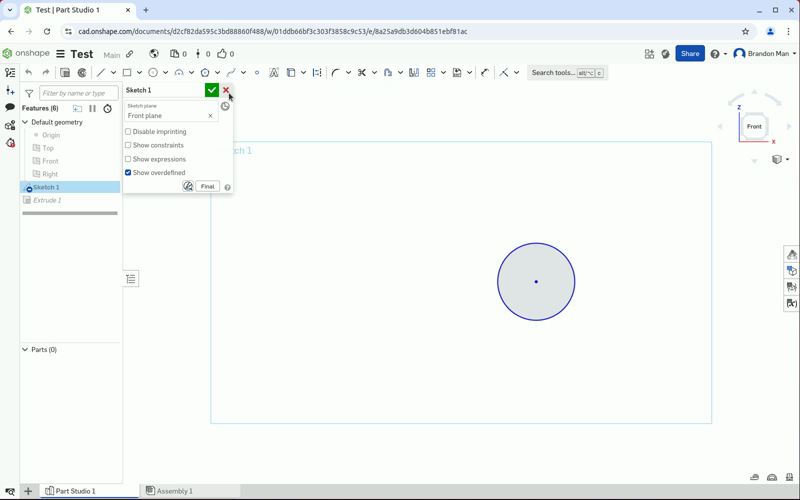
click(229, 92)
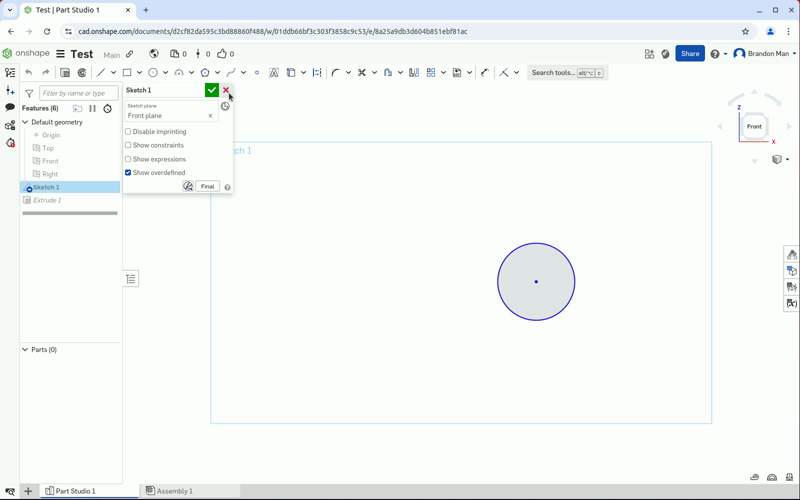
key(shift+s)
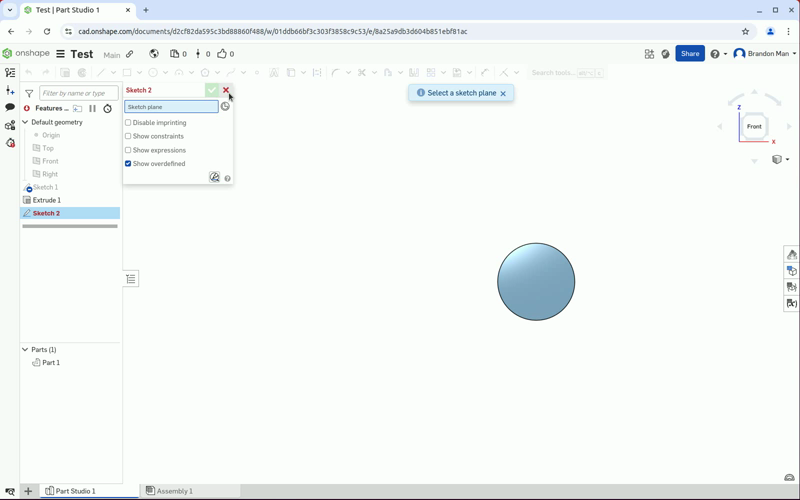
mouse_move(73, 163)
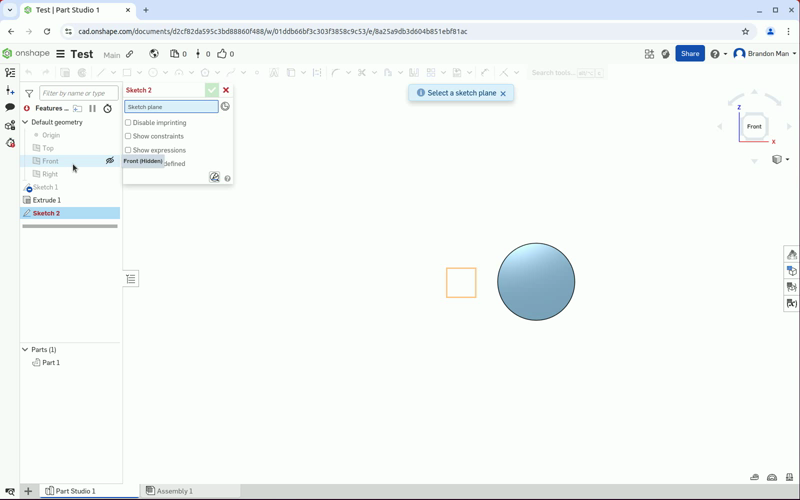
click(73, 163)
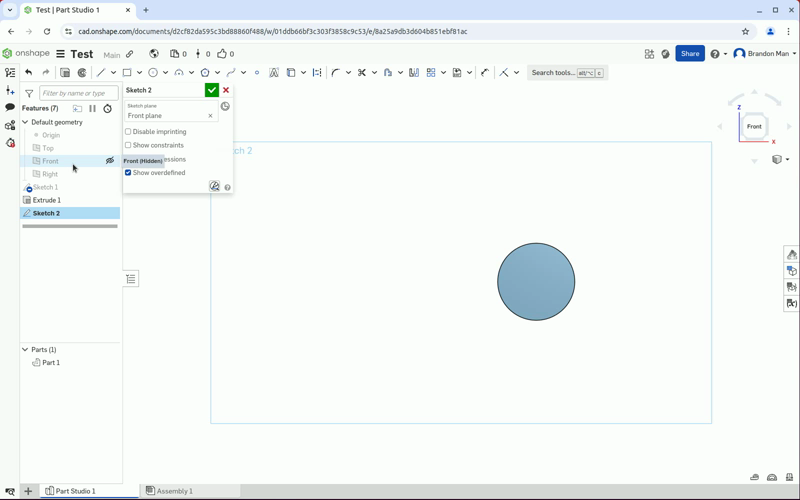
mouse_move(73, 352)
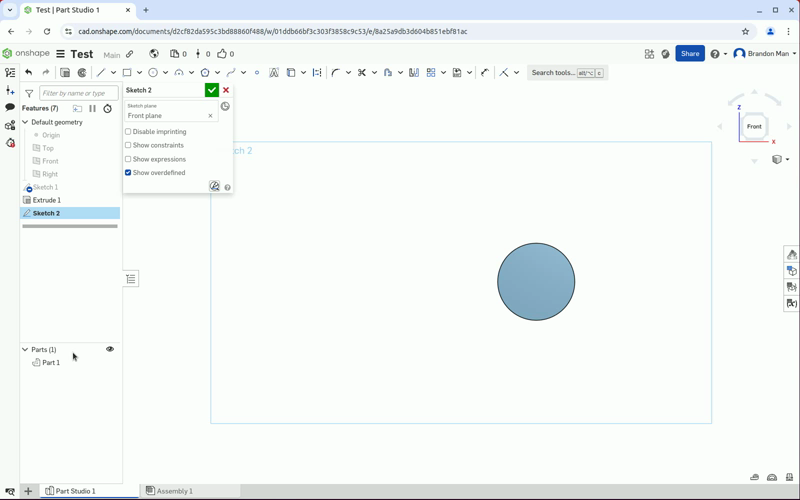
key(y)
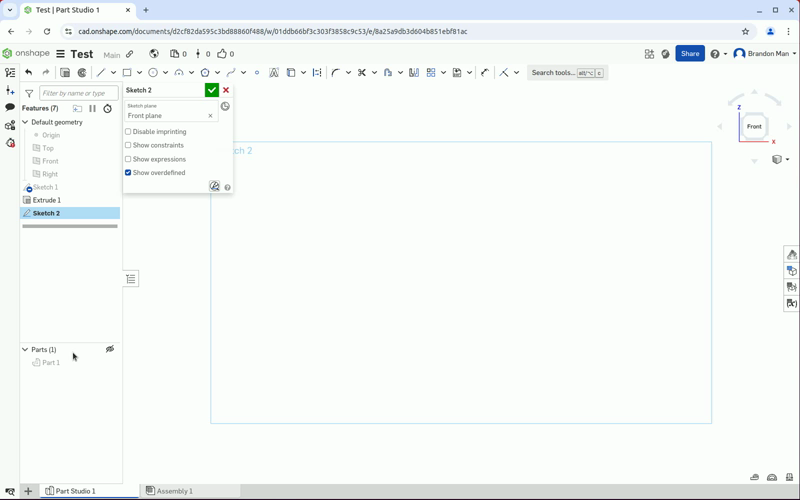
key(c)
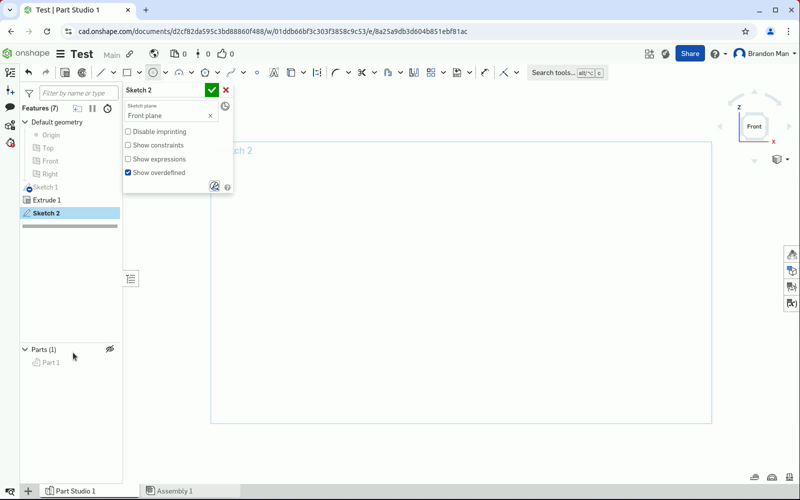
key_down(shift)
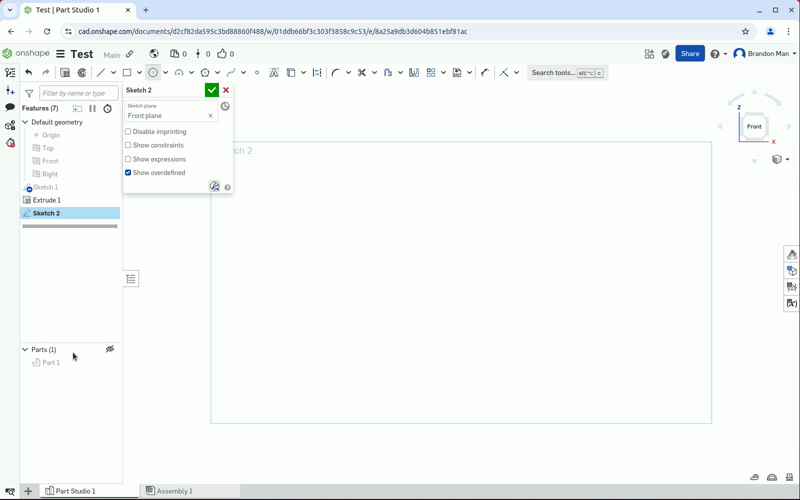
mouse_move(386, 282)
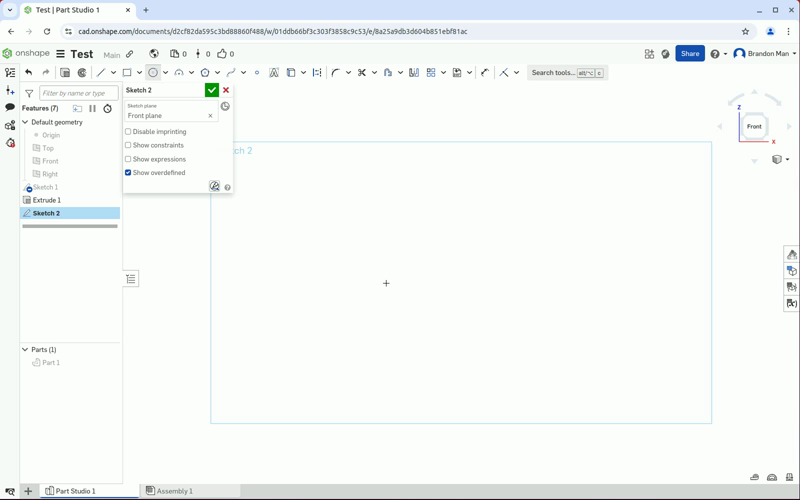
click(386, 282)
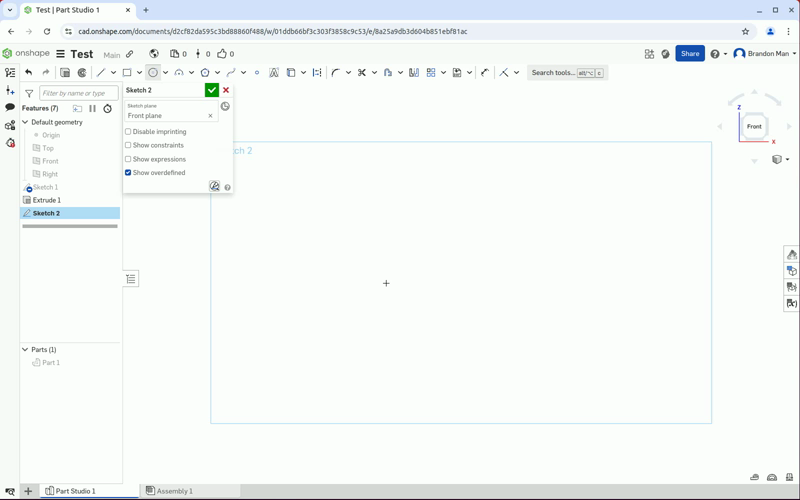
key_up(shift)
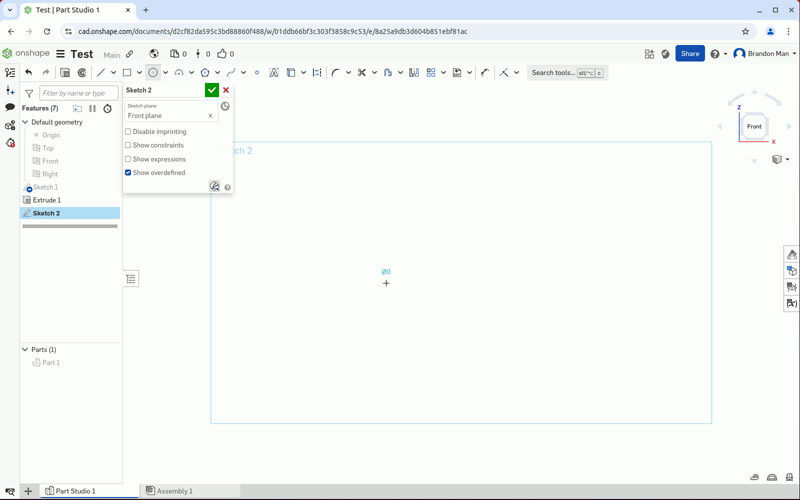
mouse_move(424, 282)
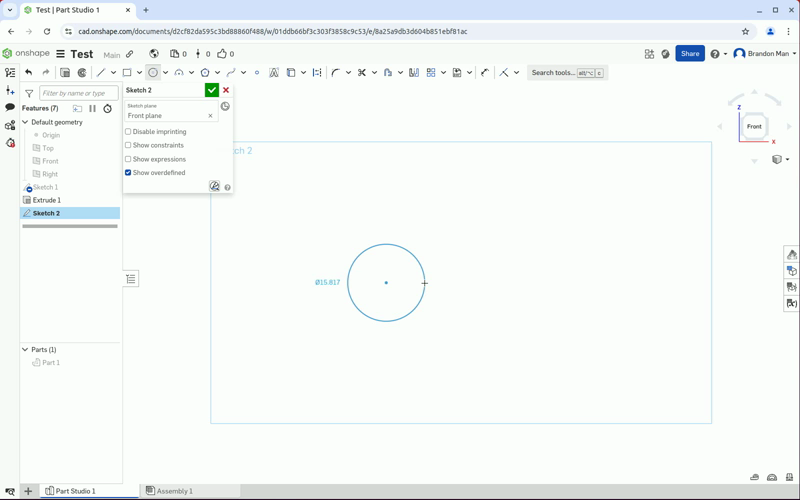
click(424, 282)
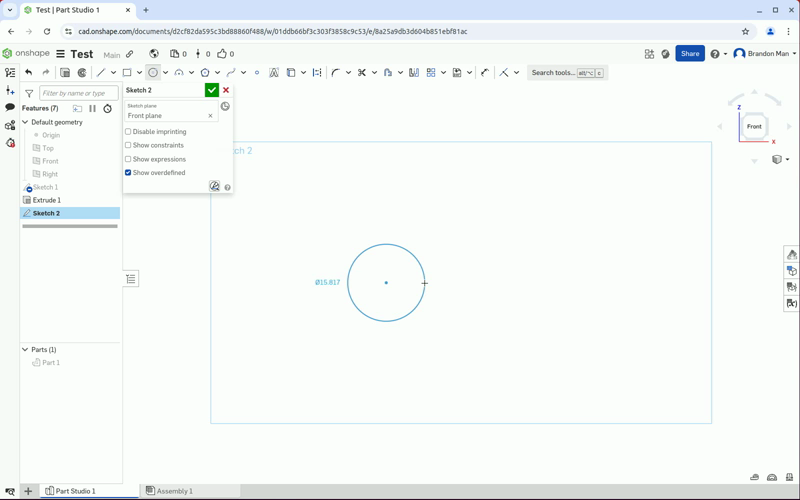
key(esc)
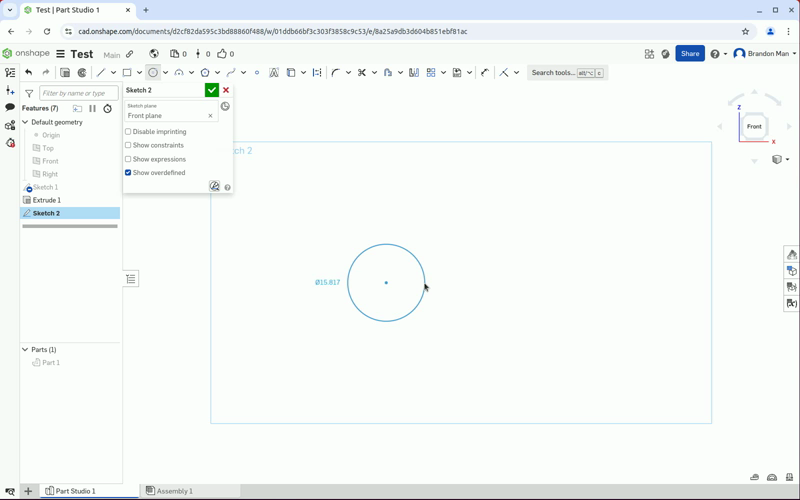
mouse_move(381, 263)
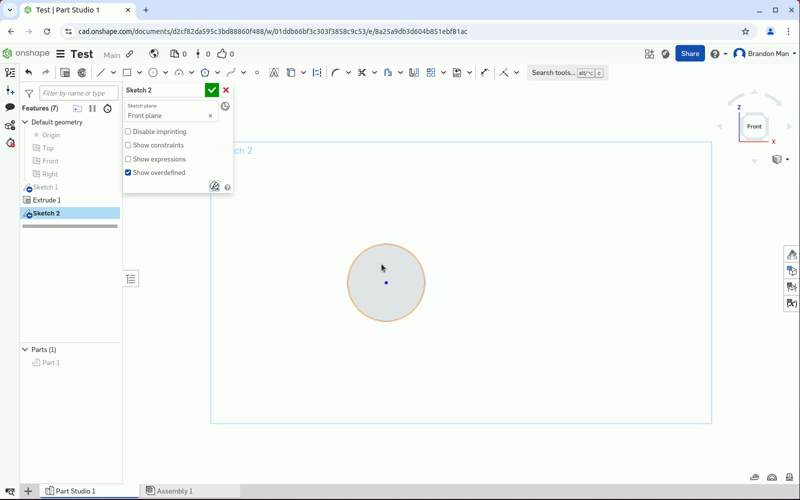
click(381, 263)
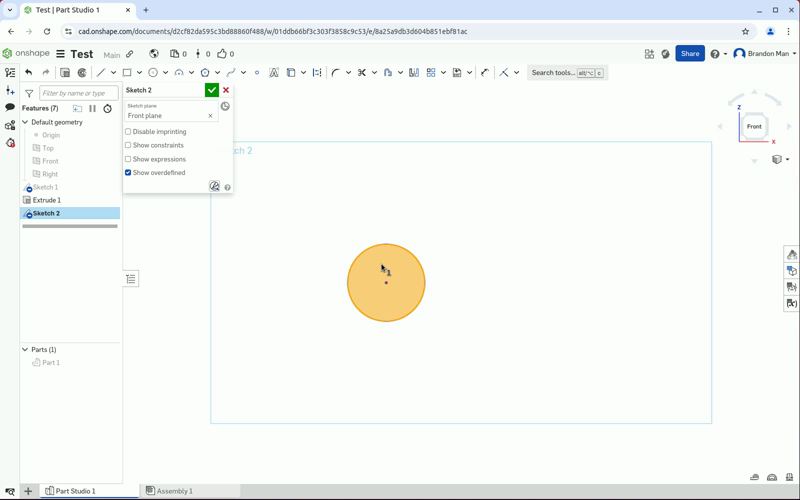
mouse_move(73, 352)
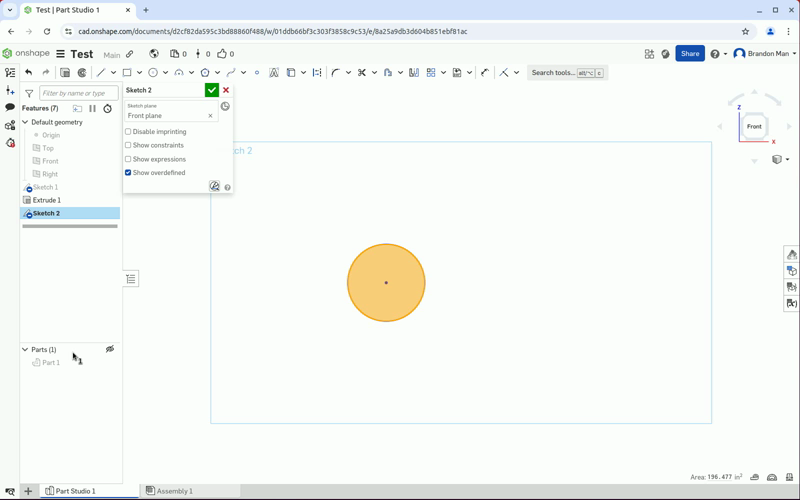
key(shift+y)
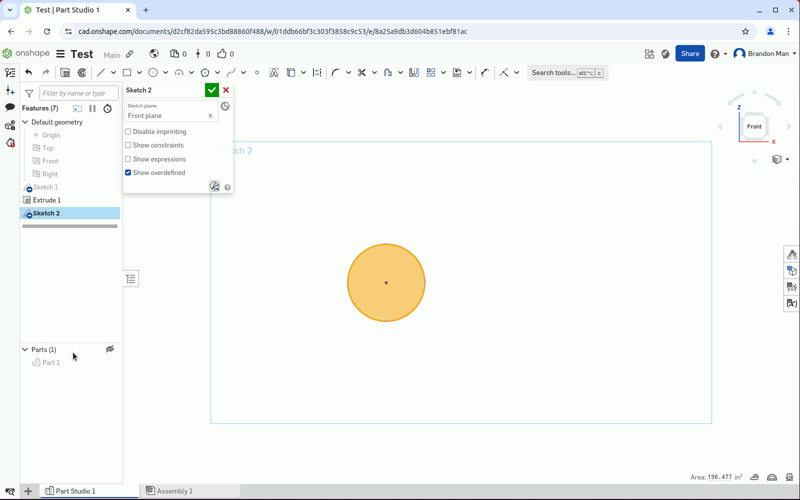
key(shift+e)
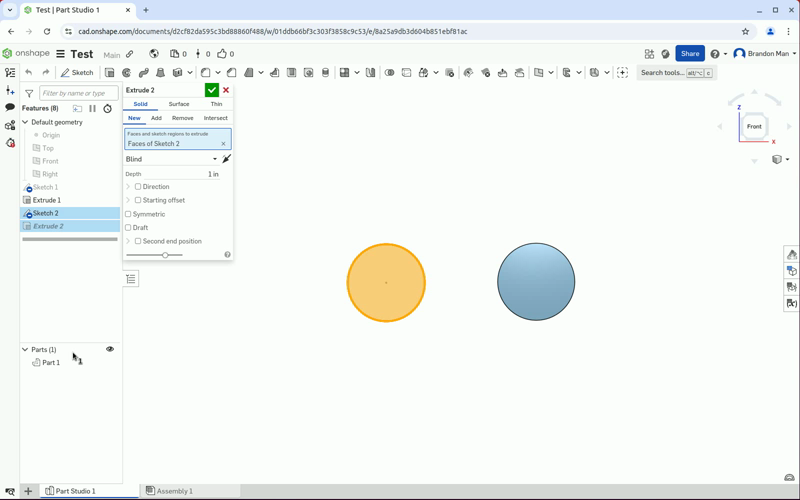
mouse_move(143, 106)
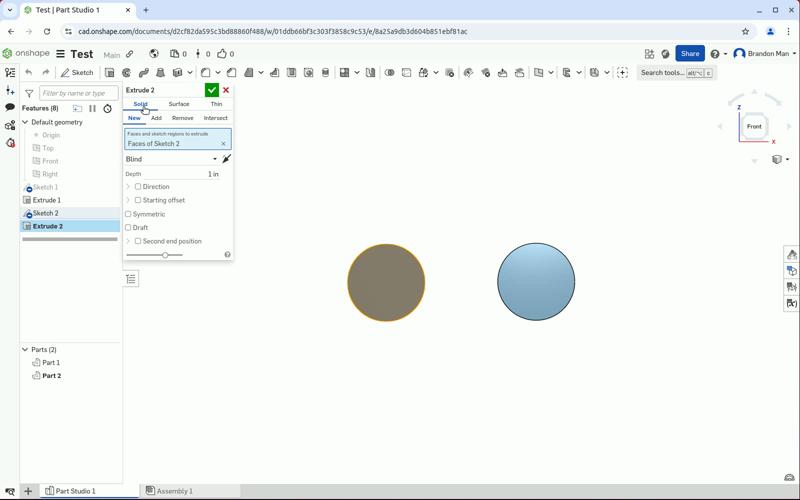
click(143, 106)
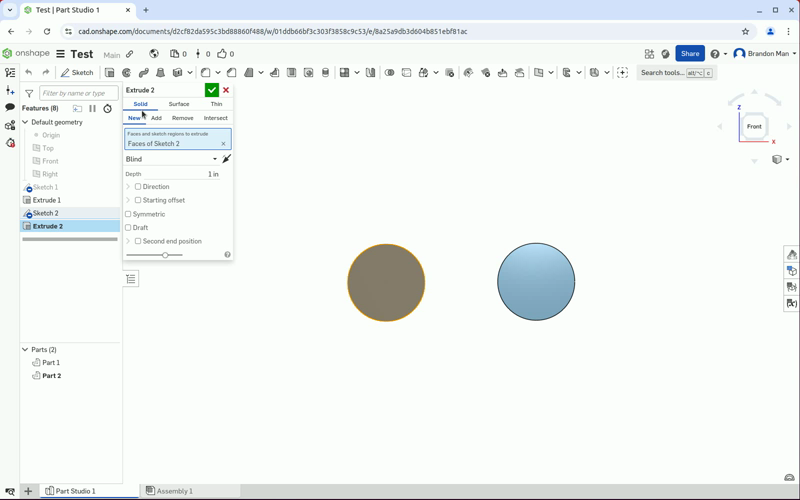
mouse_move(137, 120)
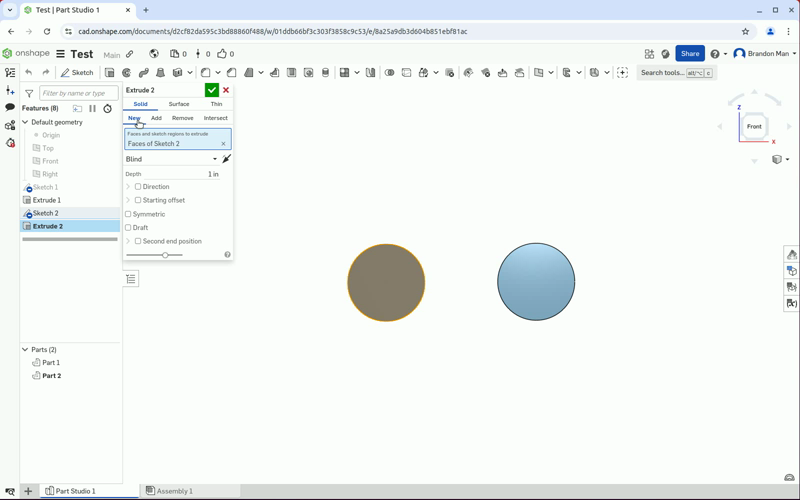
click(137, 120)
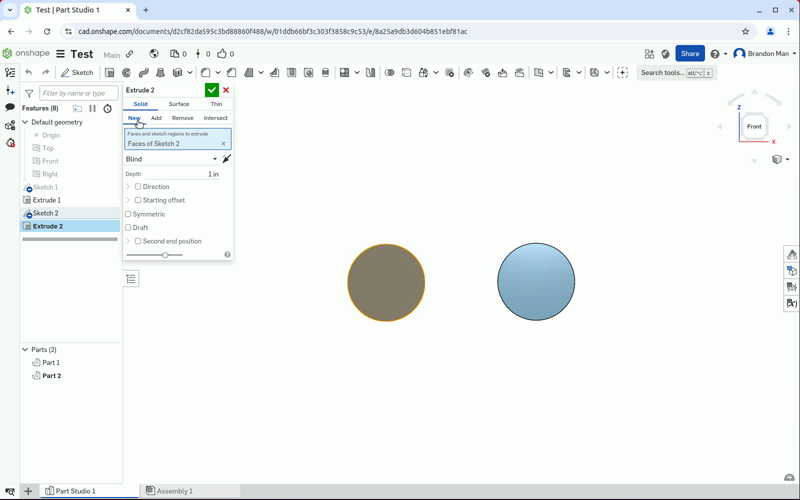
key(tab, 4)
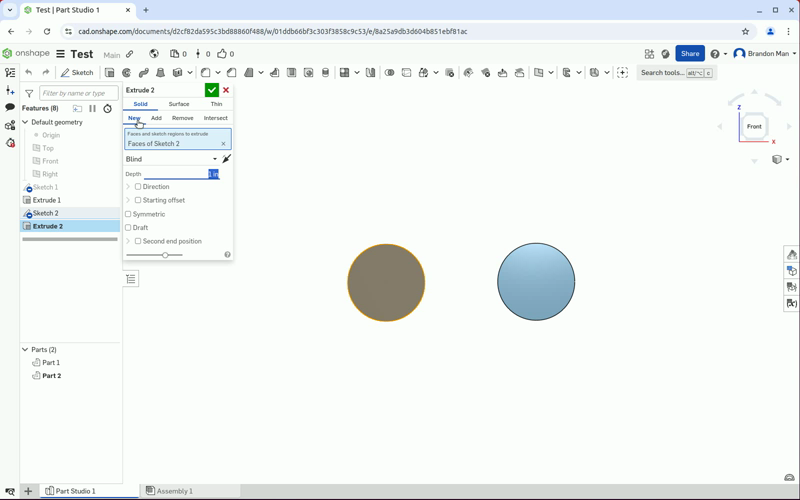
text(3.851)
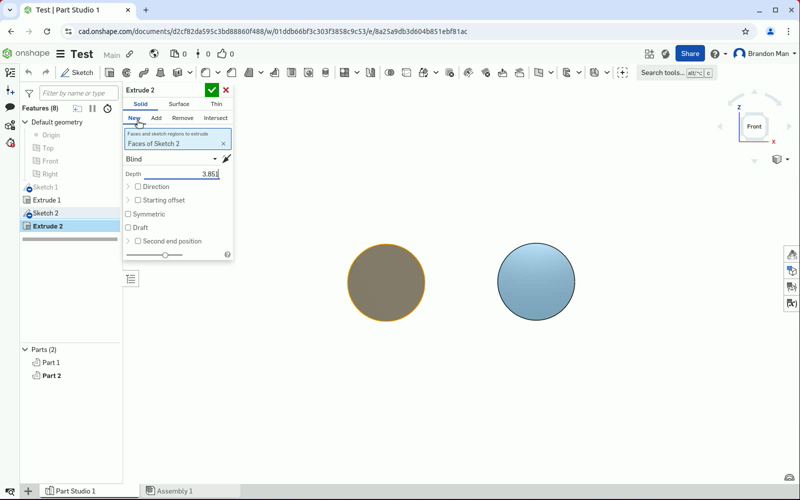
key(enter)
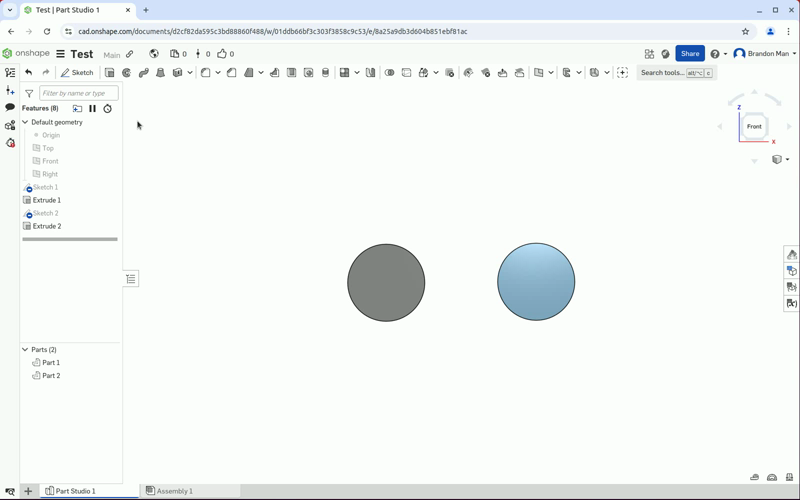
key(shift+h)
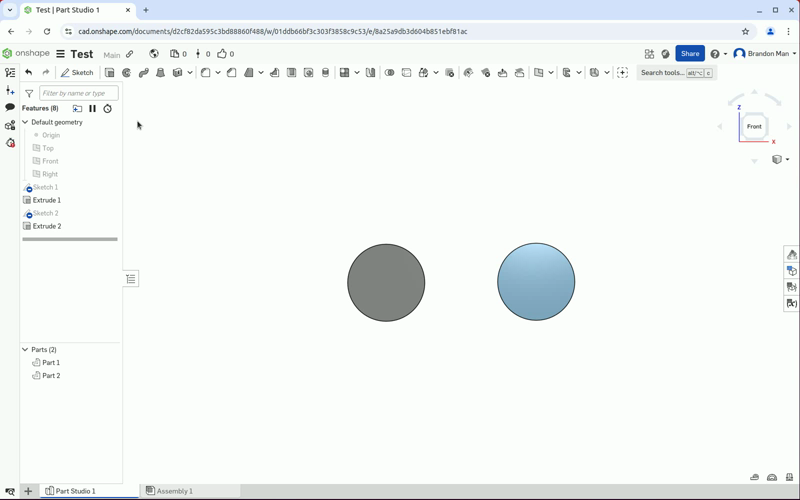
key(shift+h)
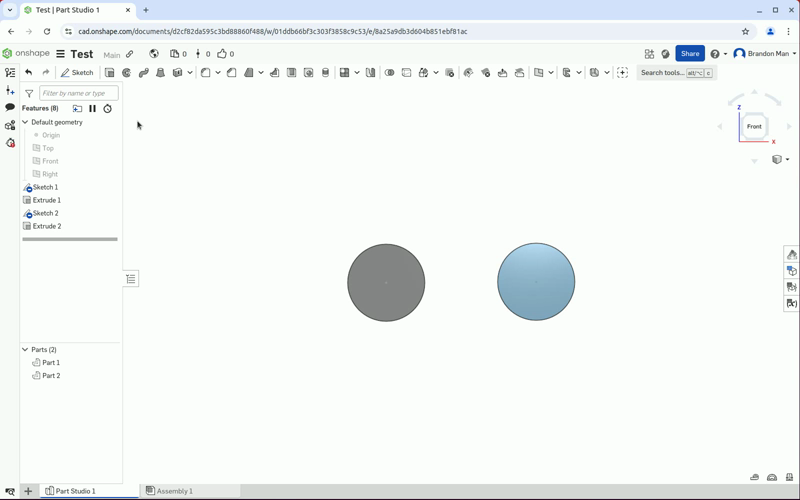
key(shift+7)
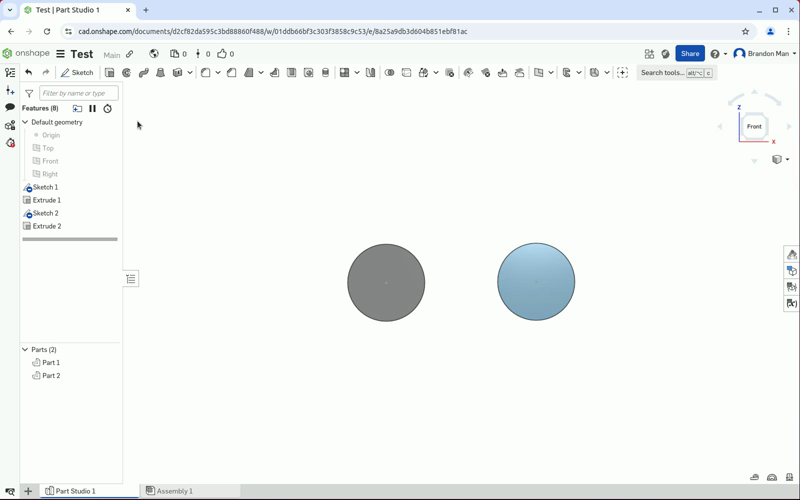
key(left, 2)
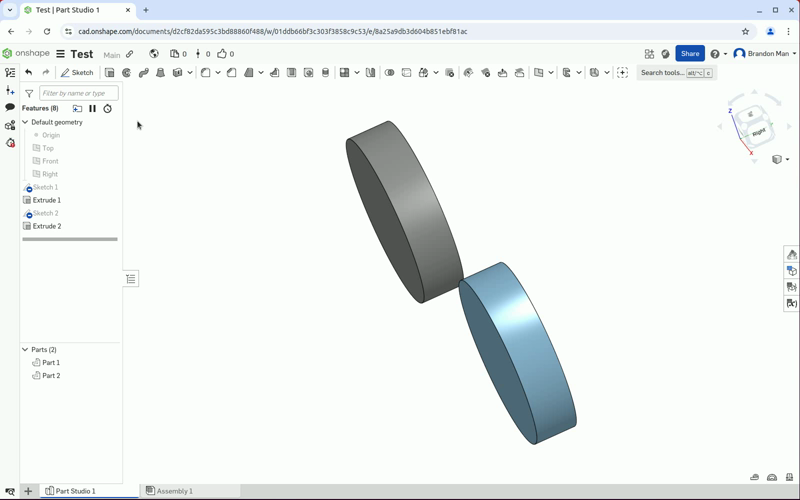
key(down, 2)
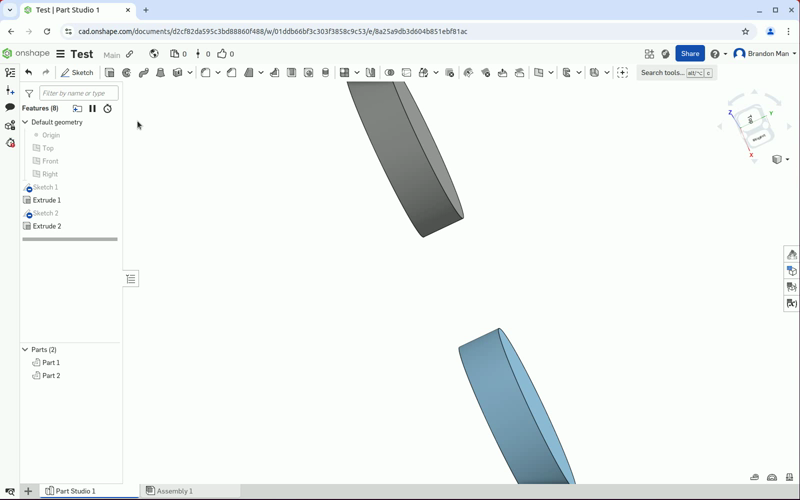
key(up, 2)
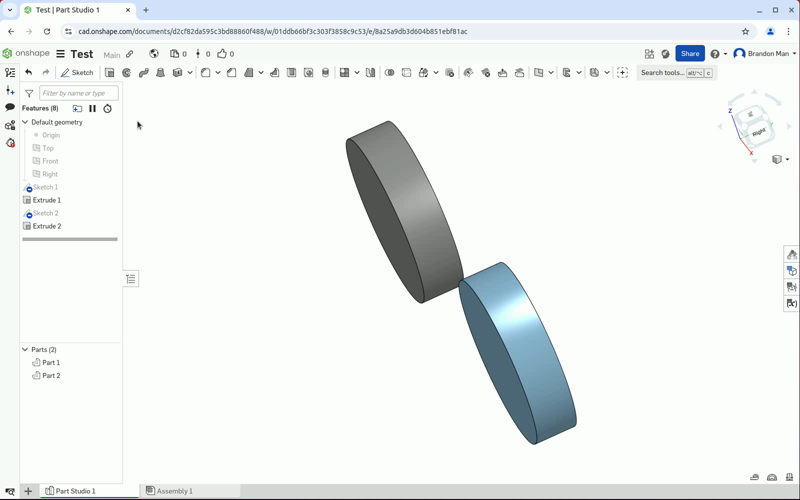
key(right, 2)
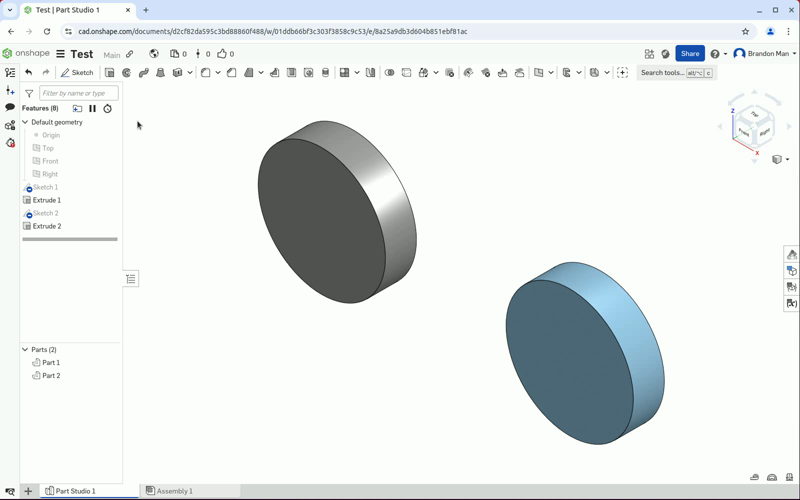
mouse_move(73, 189)
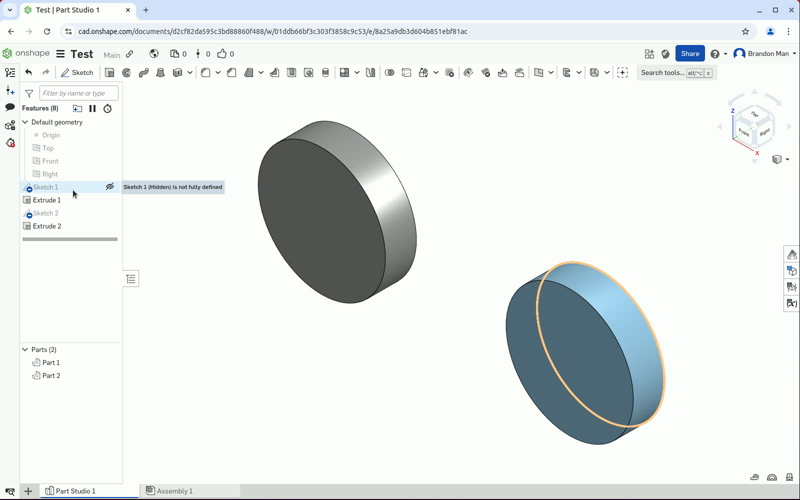
click(73, 189)